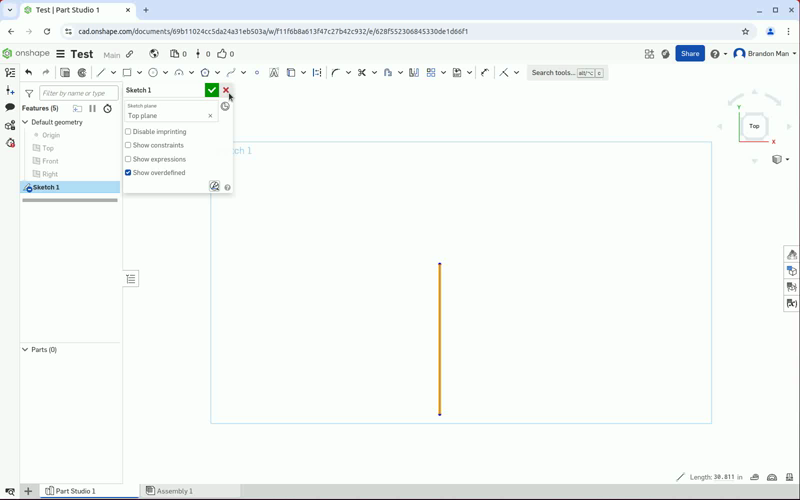
key(shift+h)
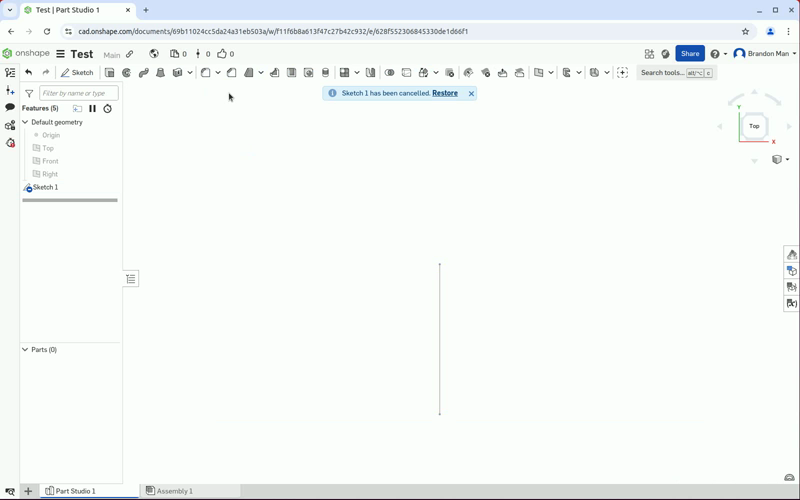
key(shift+s)
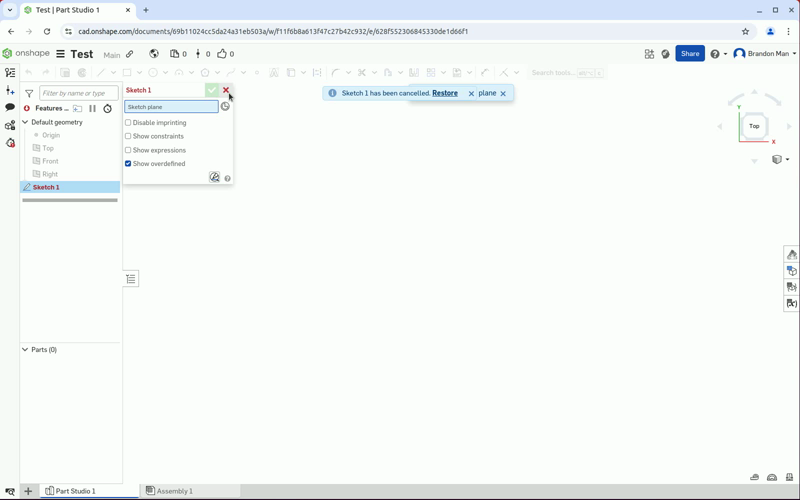
mouse_move(73, 150)
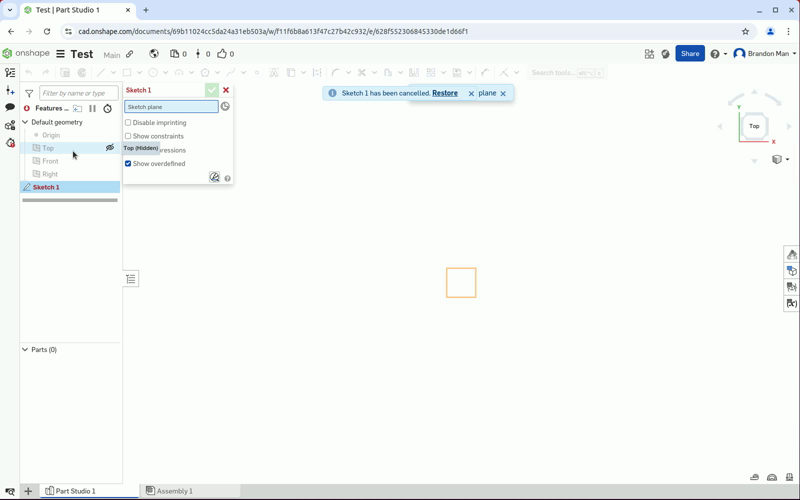
click(73, 150)
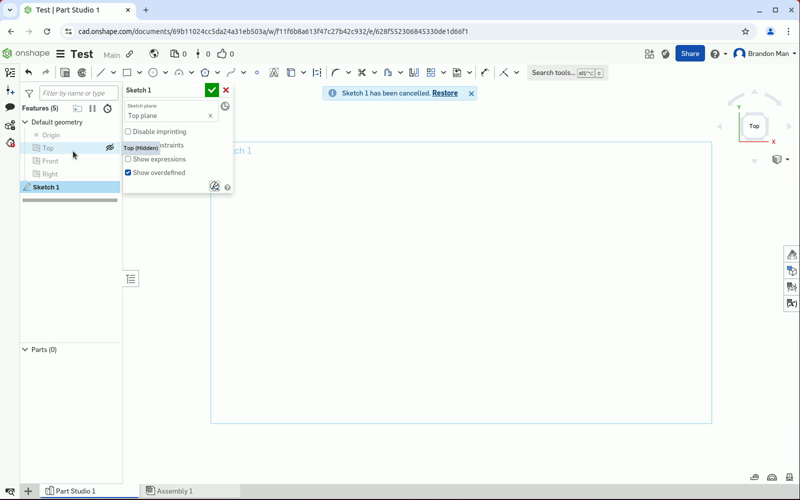
mouse_move(73, 352)
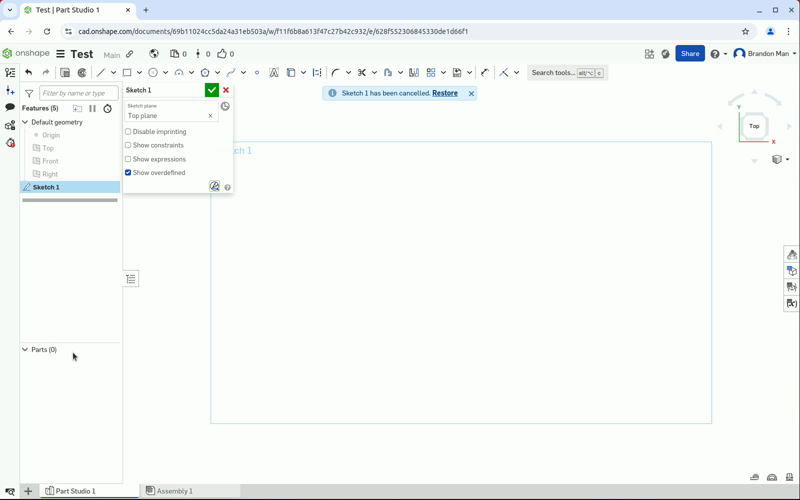
key(y)
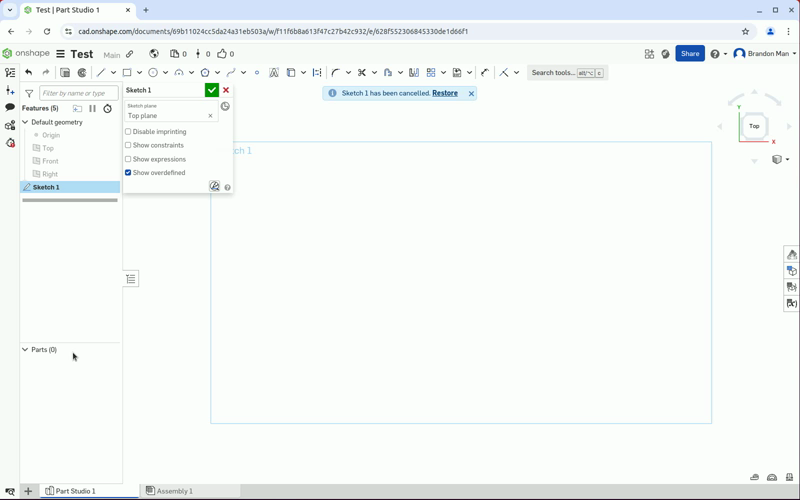
key(c)
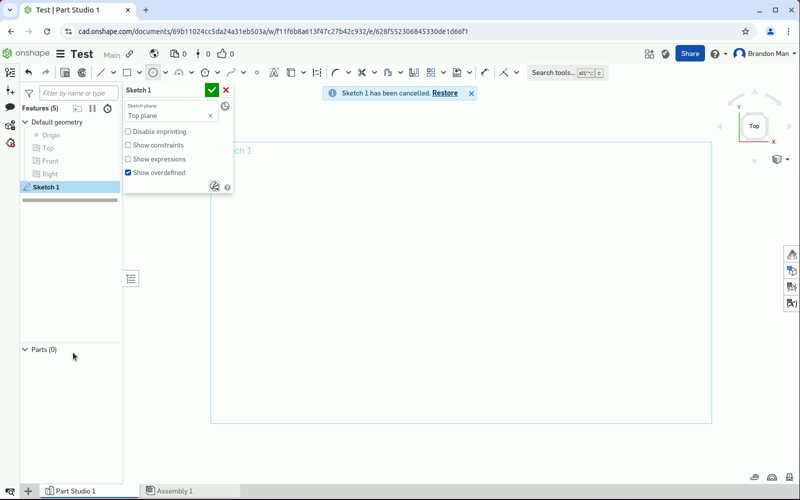
key_down(shift)
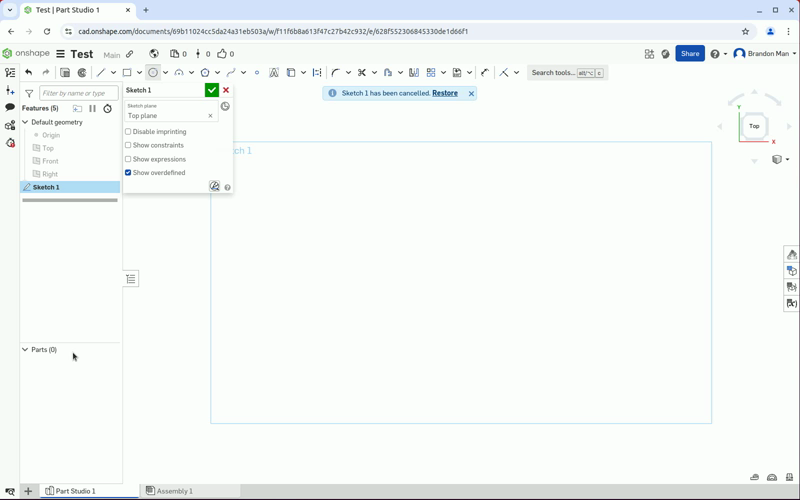
mouse_move(461, 282)
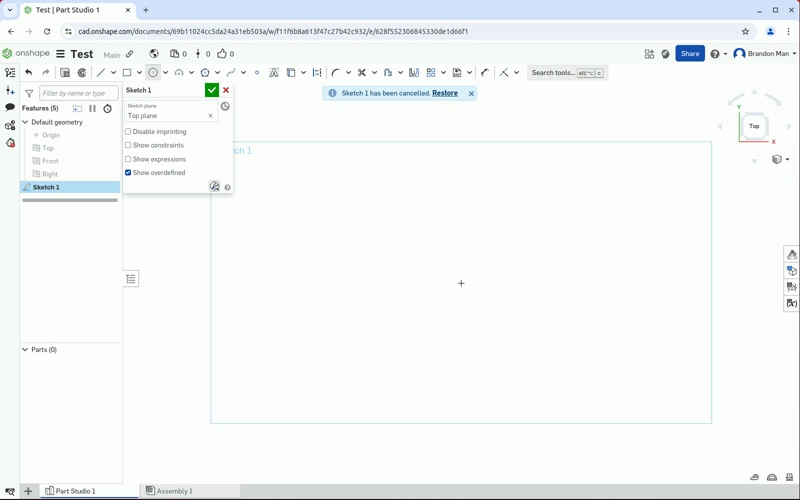
click(461, 282)
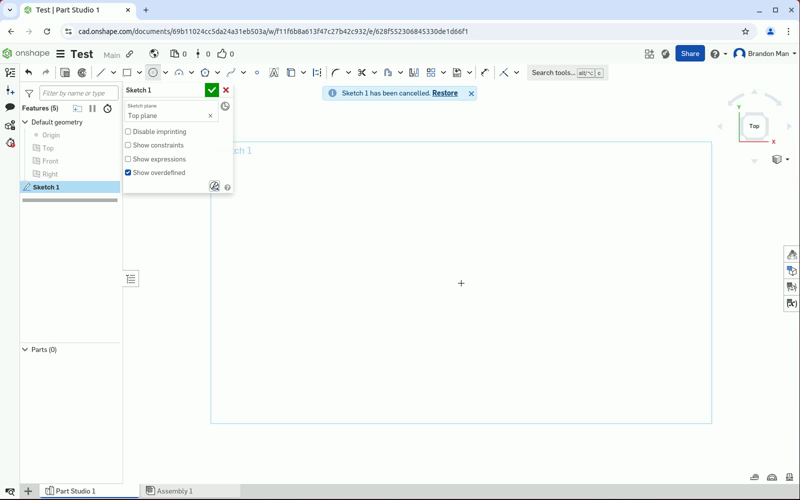
key_up(shift)
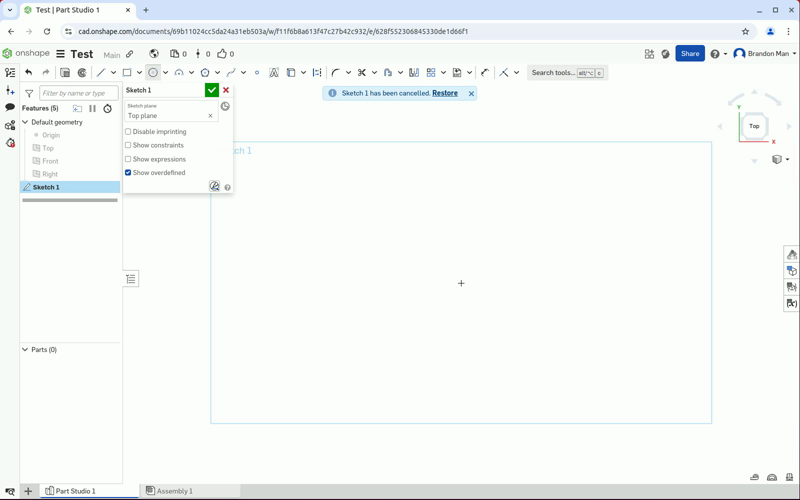
mouse_move(499, 282)
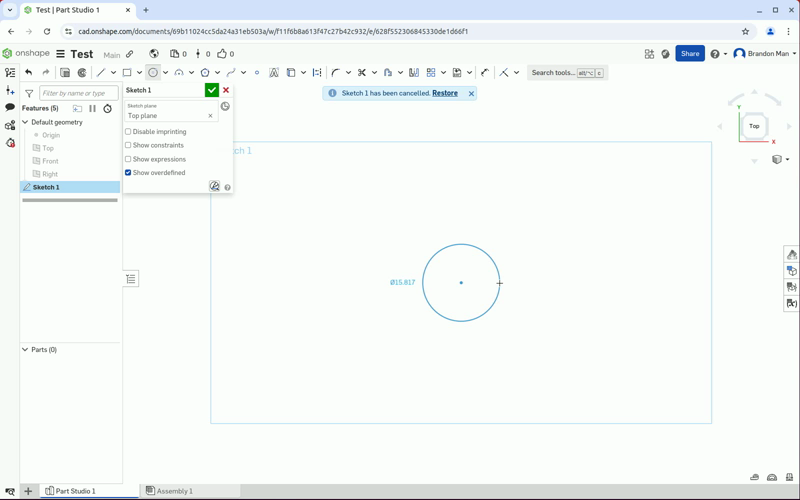
click(499, 282)
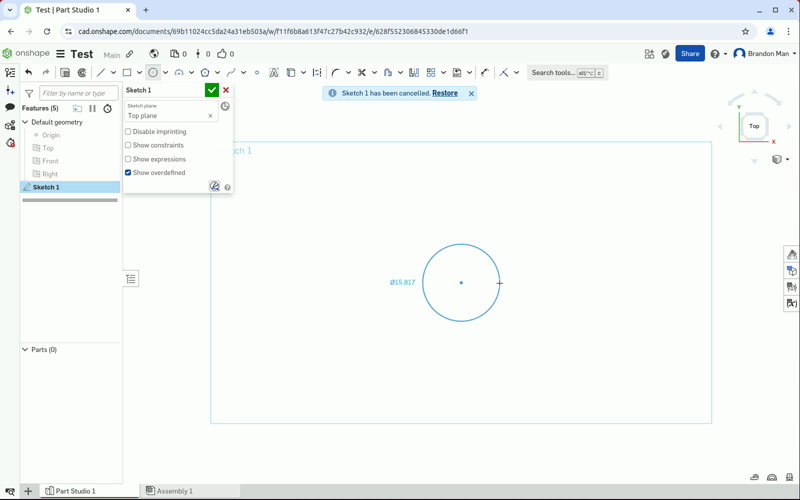
key(esc)
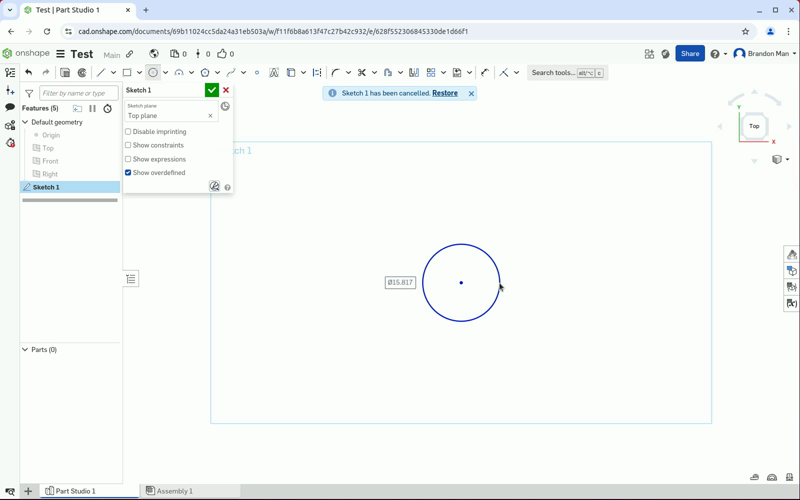
mouse_move(432, 291)
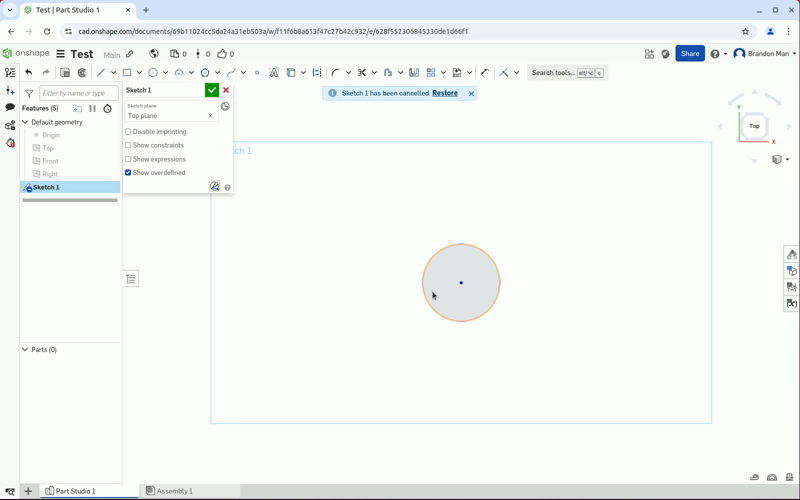
click(432, 291)
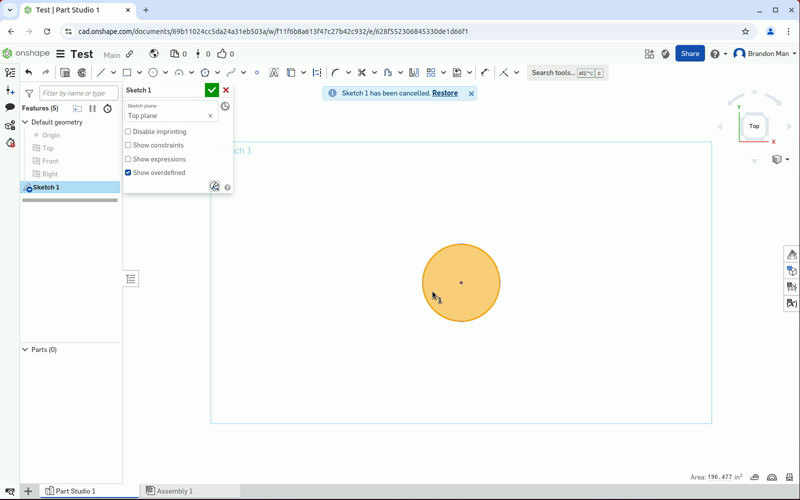
mouse_move(73, 352)
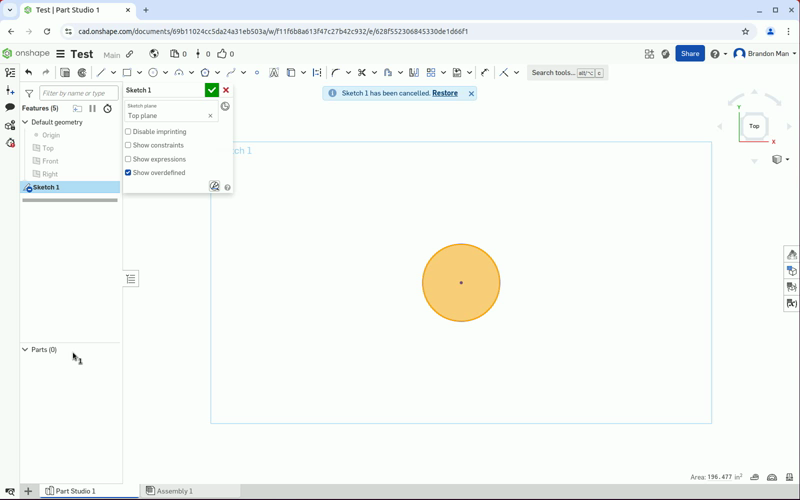
key(shift+y)
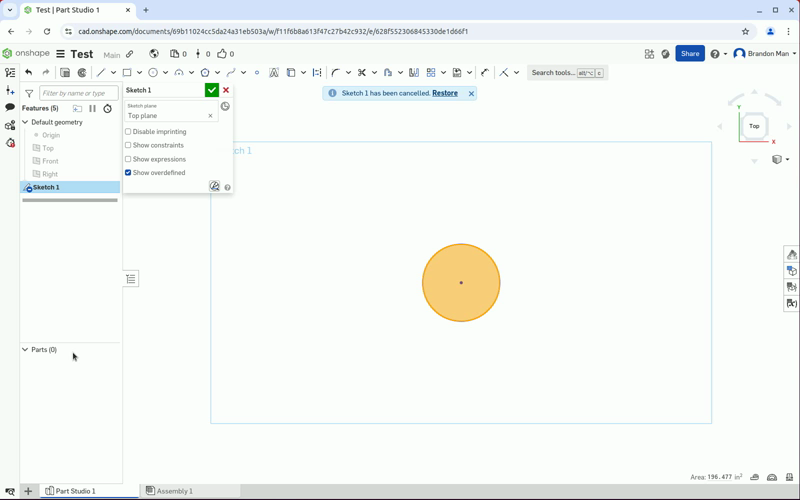
key(shift+e)
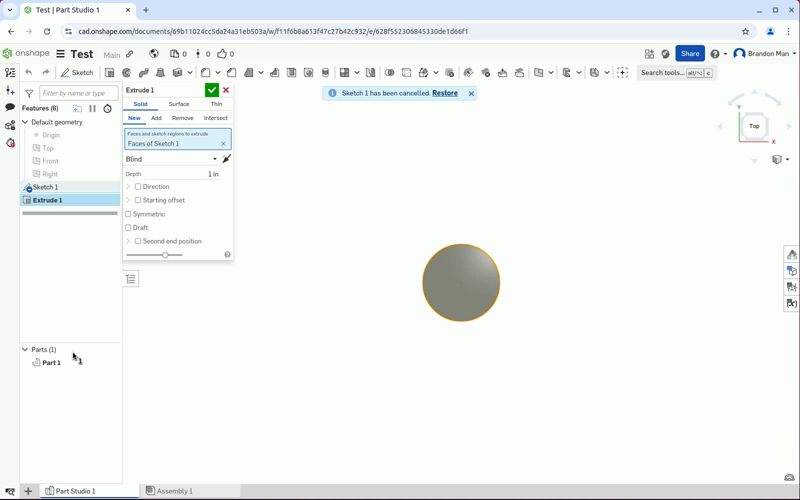
mouse_move(143, 106)
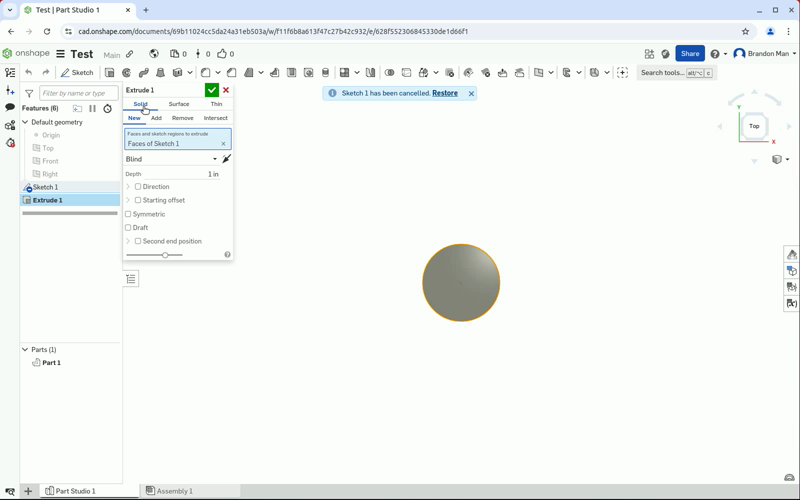
click(143, 106)
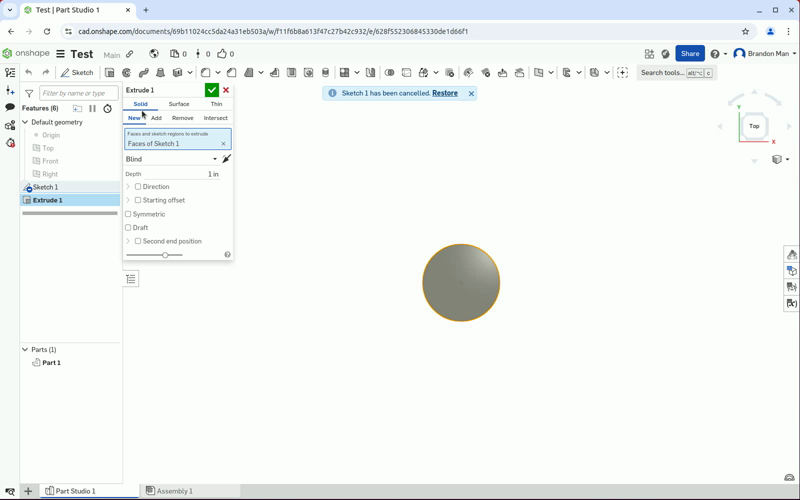
mouse_move(137, 120)
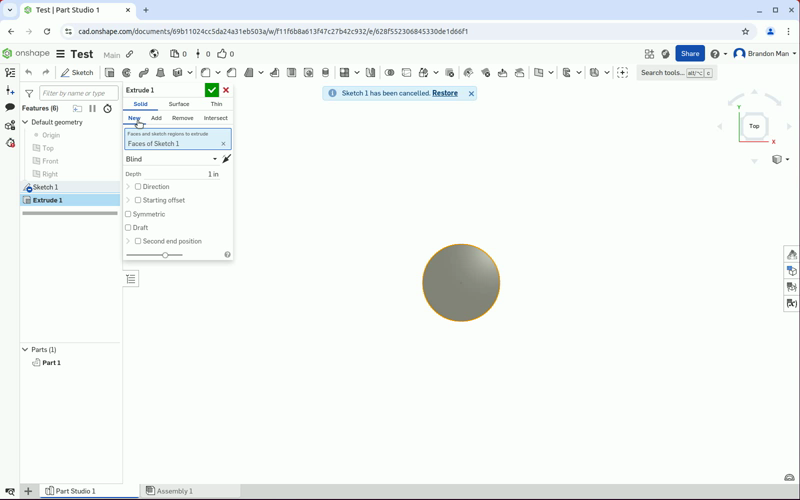
click(137, 120)
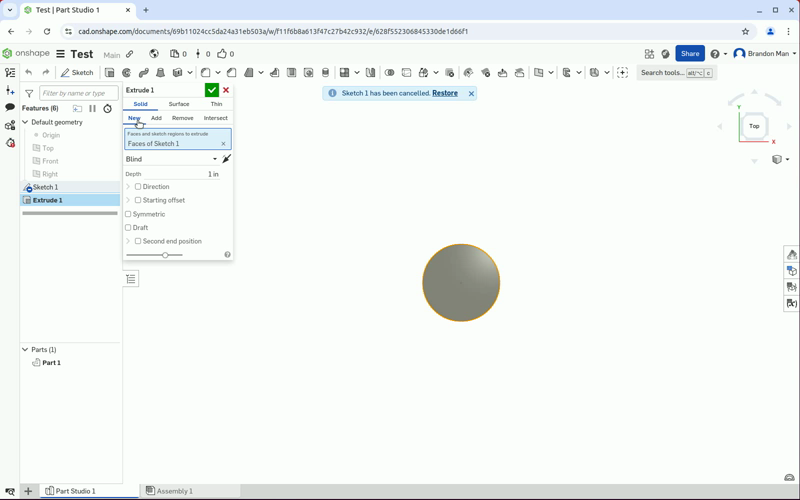
key(tab, 4)
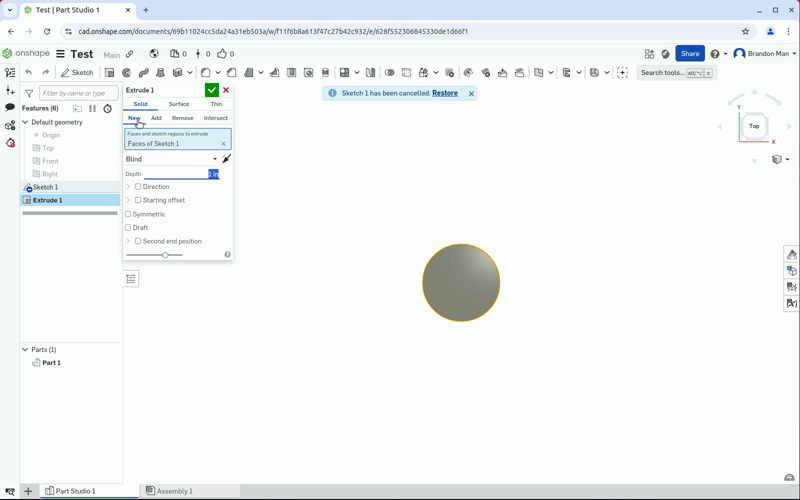
text(18.053)
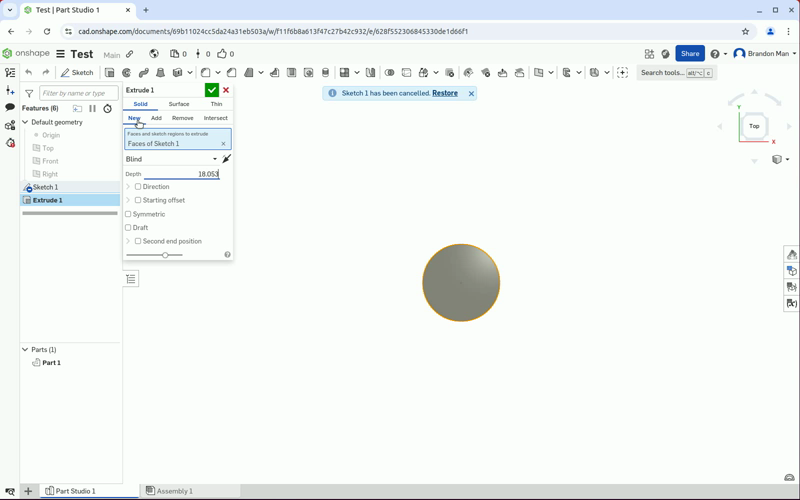
key(enter)
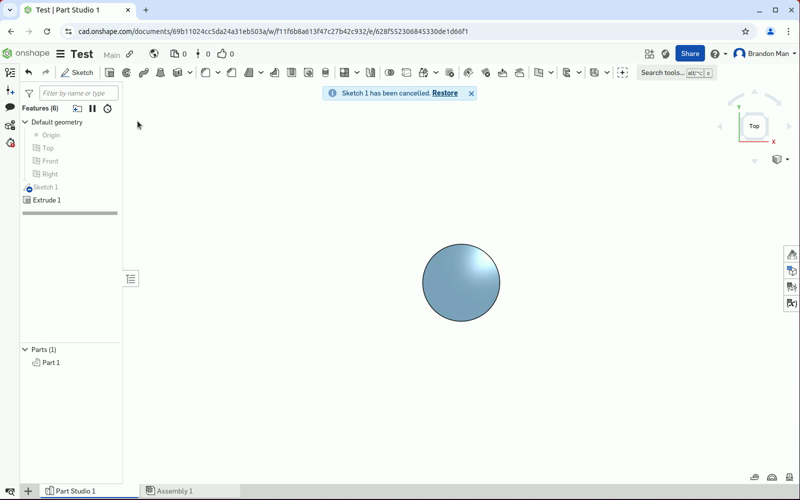
key(shift+h)
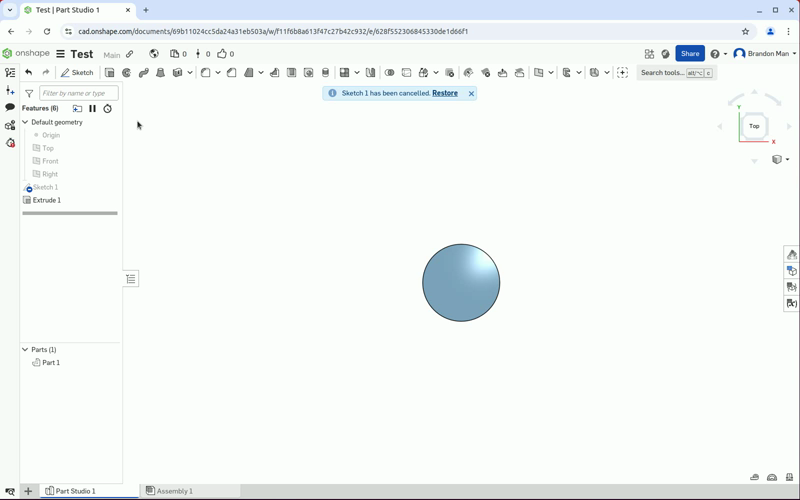
key(shift+h)
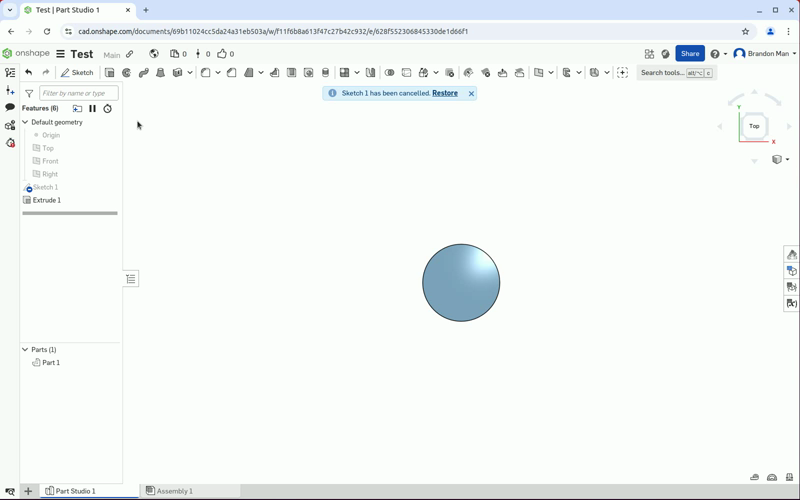
mouse_move(73, 189)
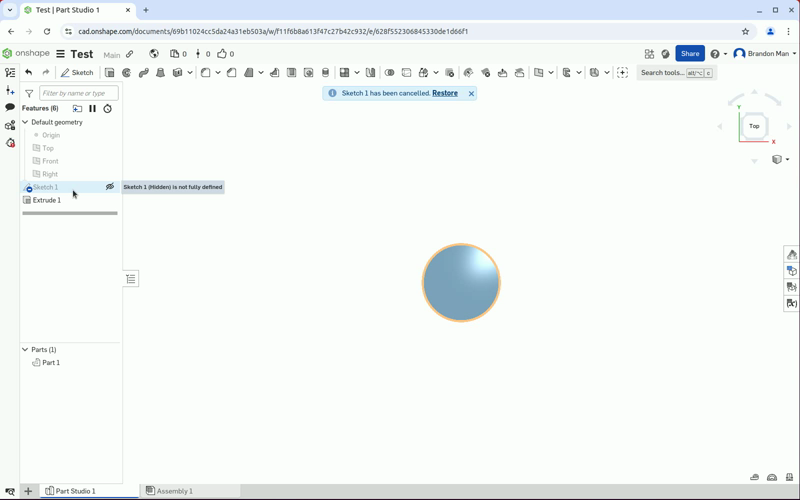
click(73, 189)
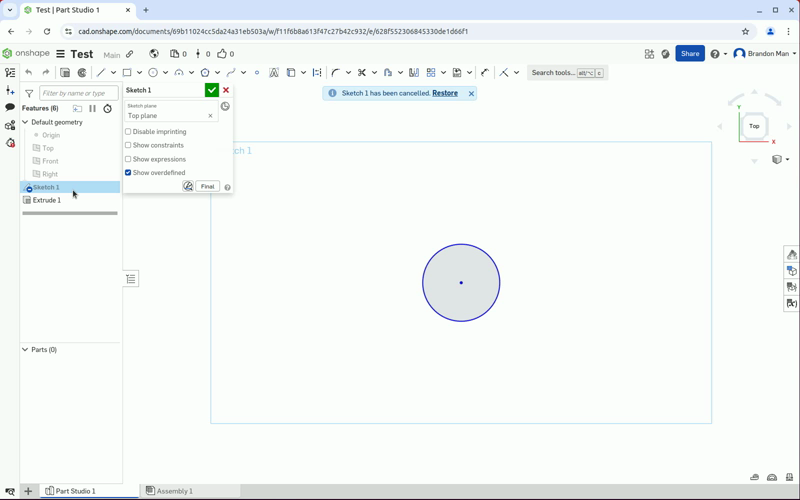
mouse_move(229, 92)
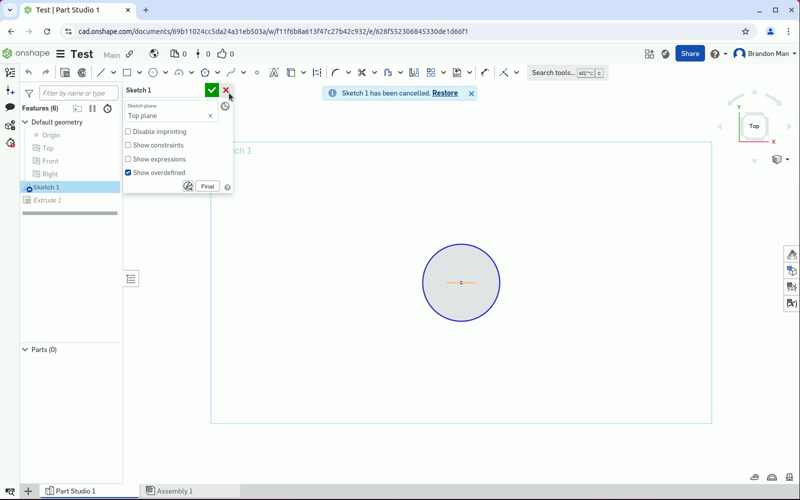
click(229, 92)
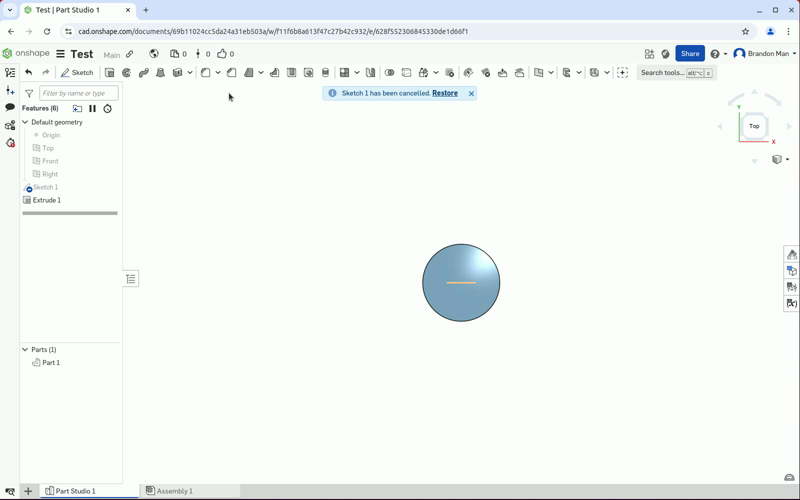
mouse_move(541, 75)
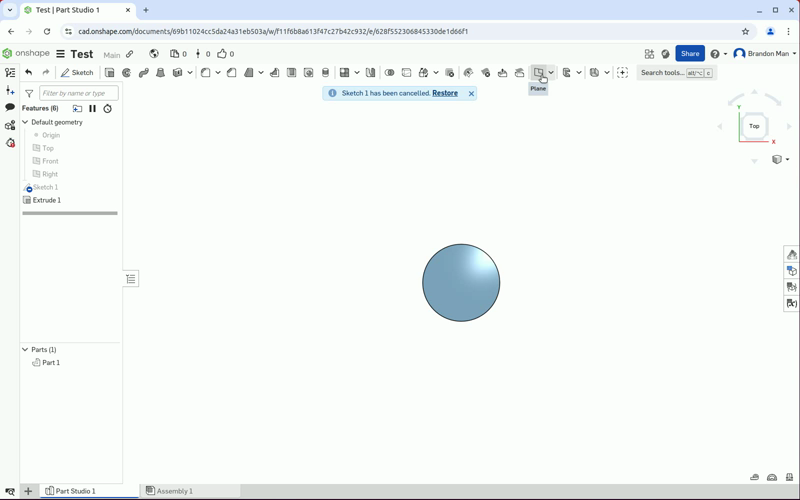
click(541, 75)
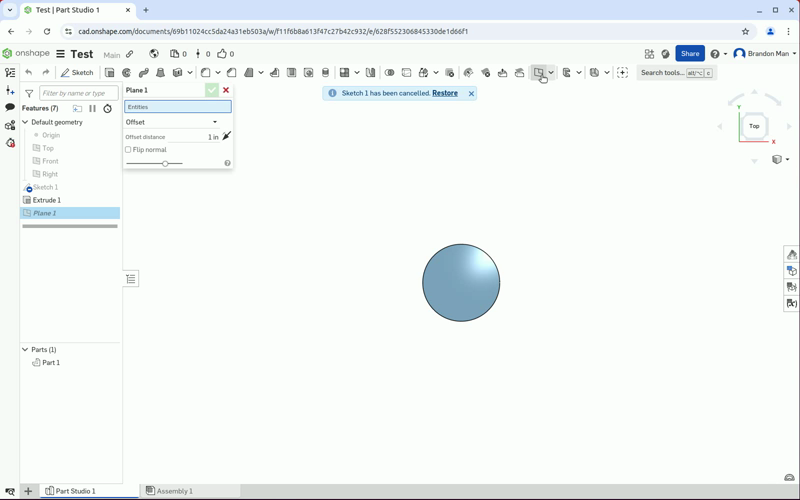
mouse_move(73, 150)
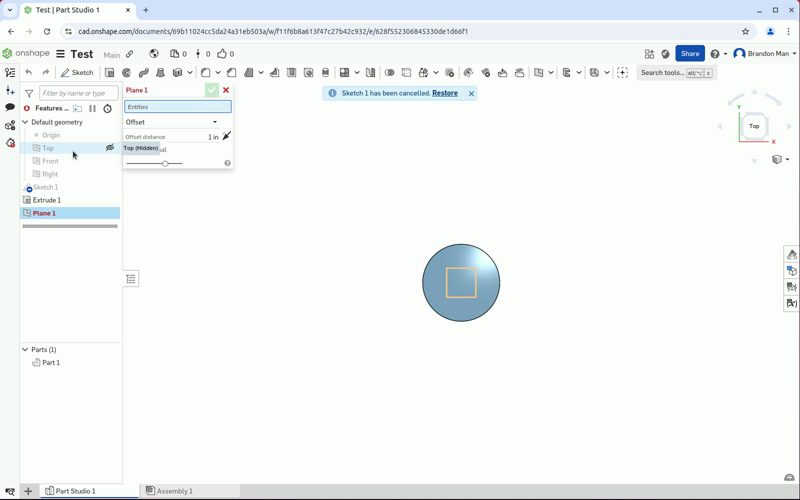
click(73, 150)
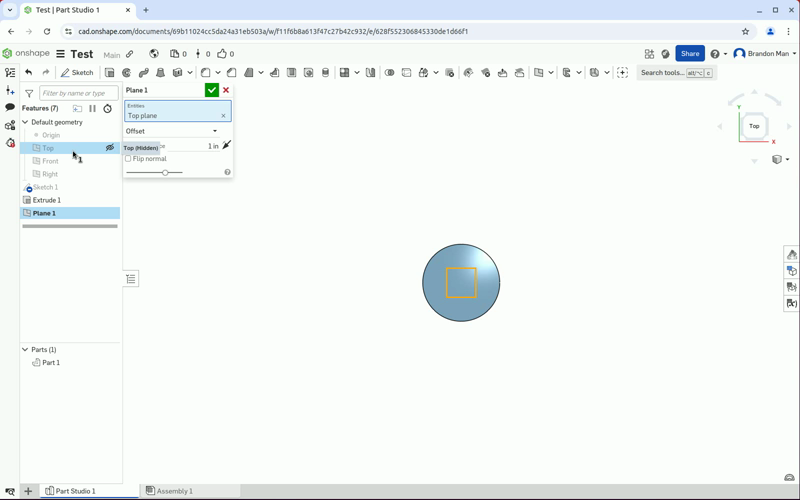
key(tab, 2)
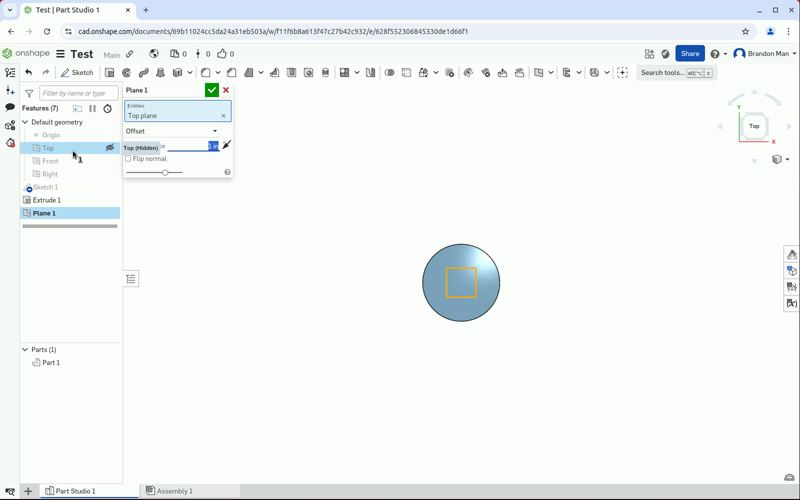
text(18.055)
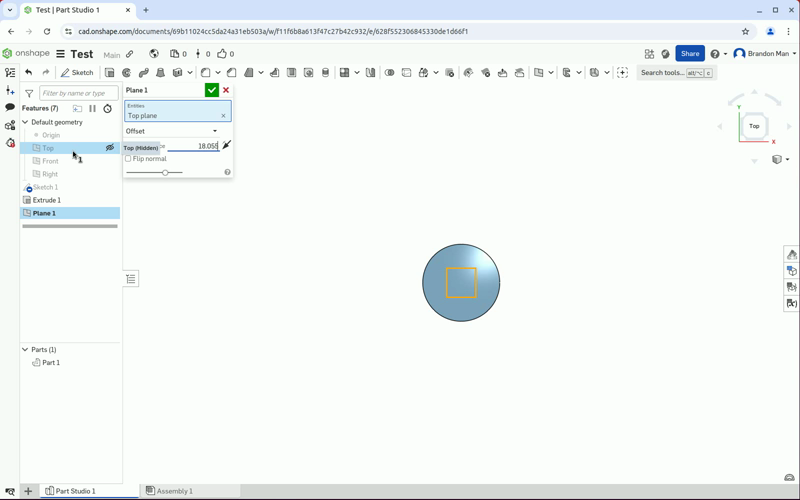
key(enter, 2)
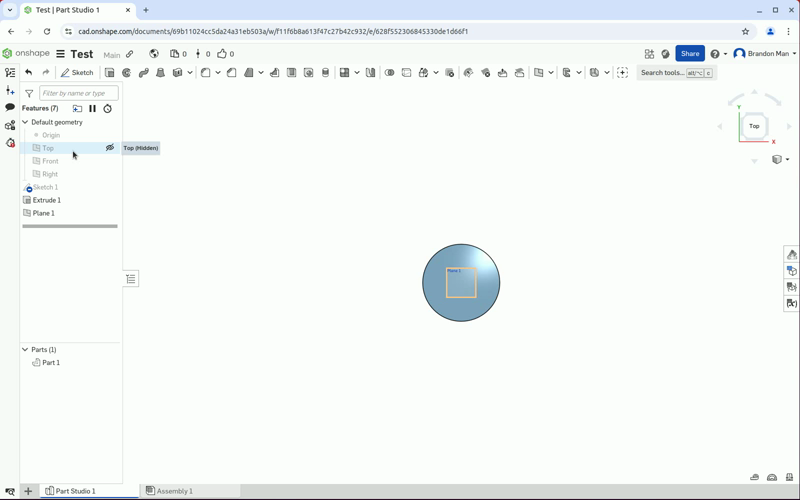
key(shift+s)
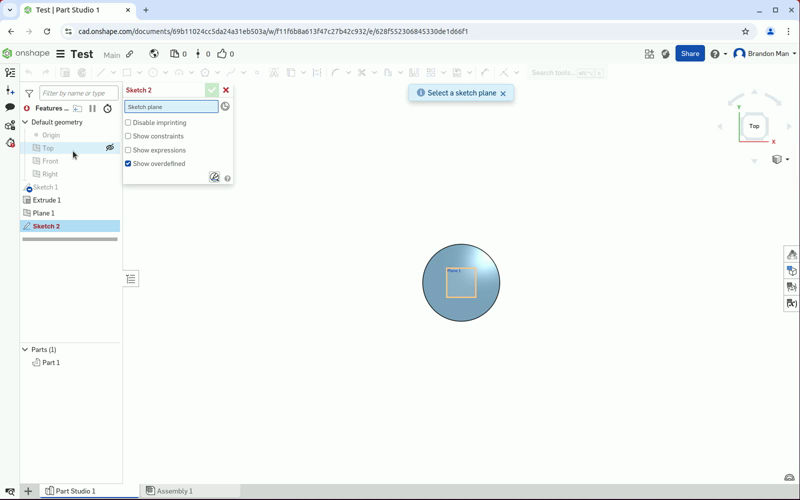
mouse_move(73, 215)
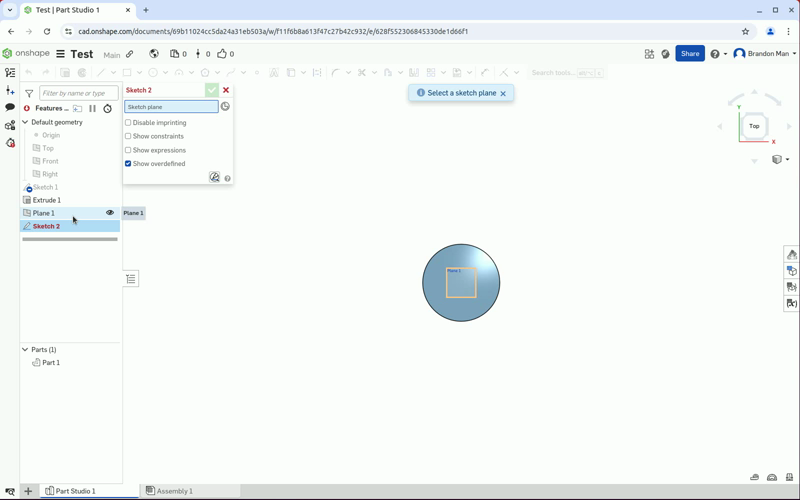
click(73, 215)
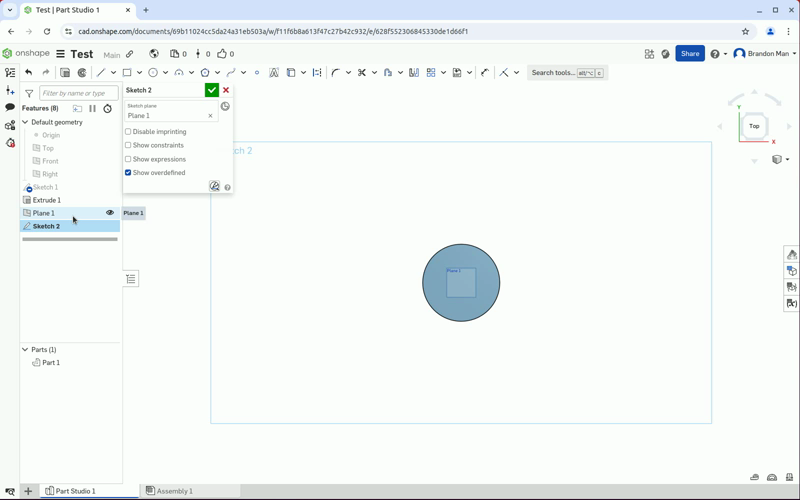
mouse_move(73, 352)
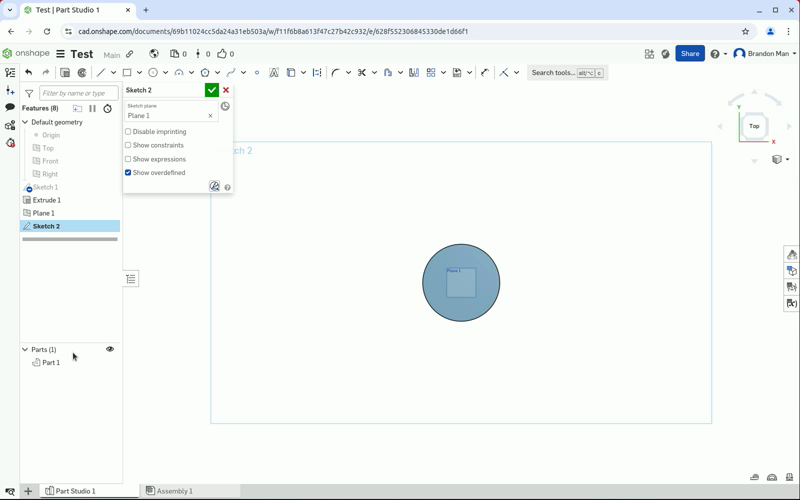
key(y)
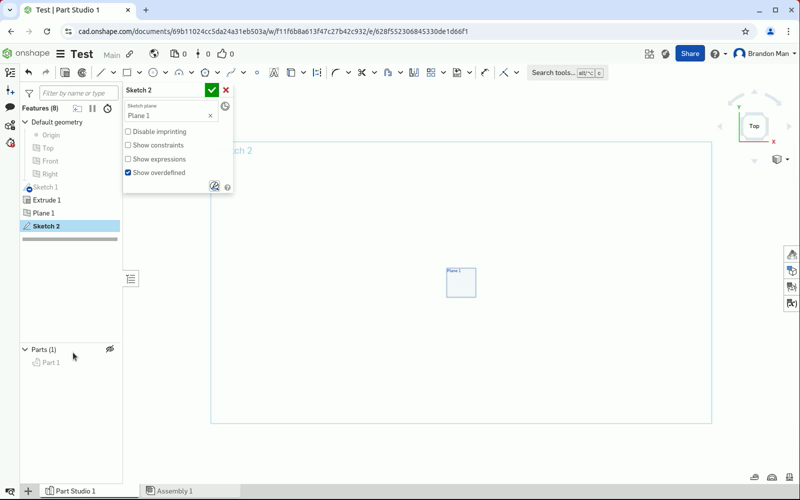
key(c)
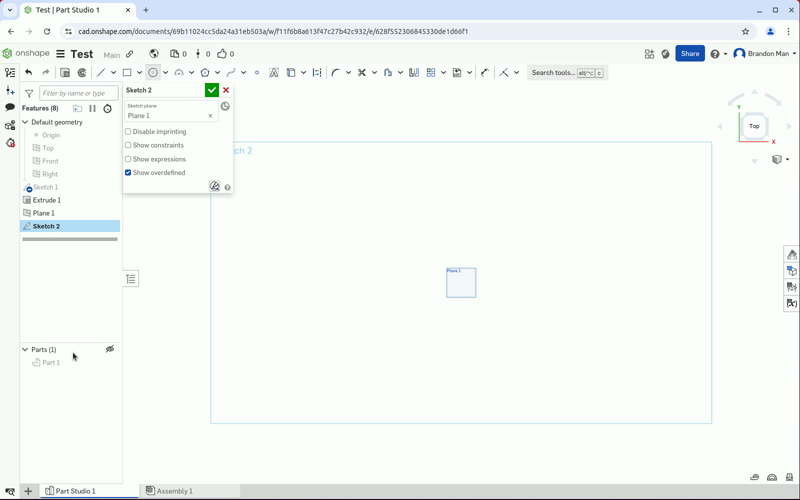
key_down(shift)
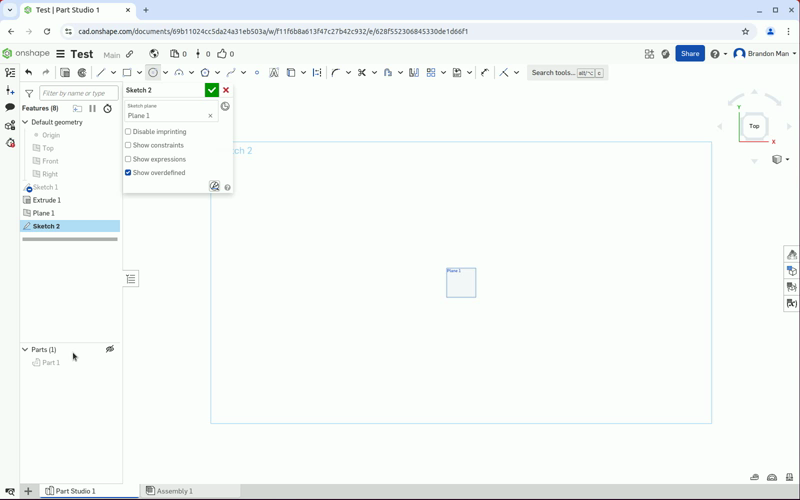
mouse_move(460, 282)
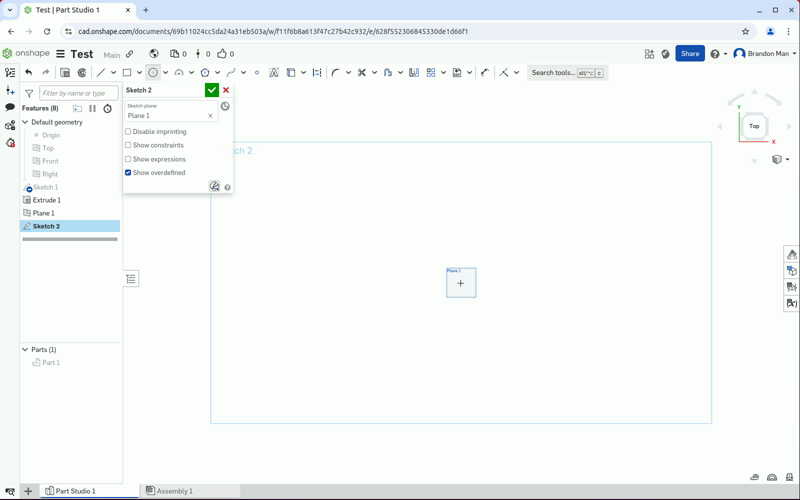
click(460, 282)
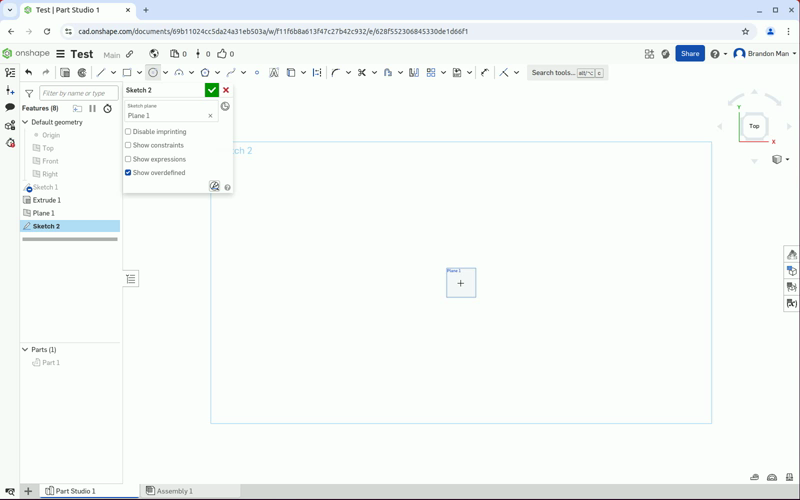
key_up(shift)
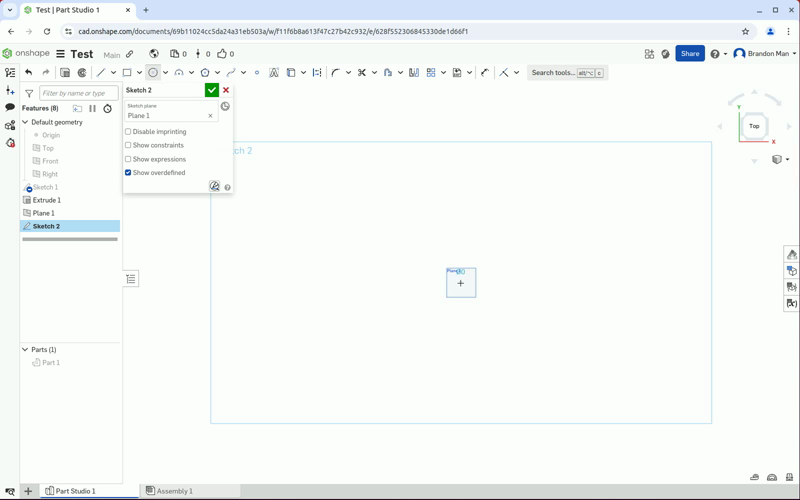
mouse_move(495, 282)
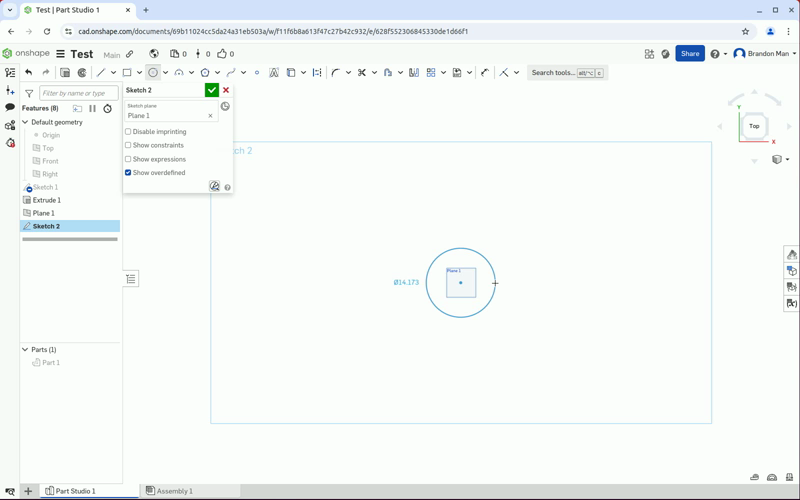
click(495, 282)
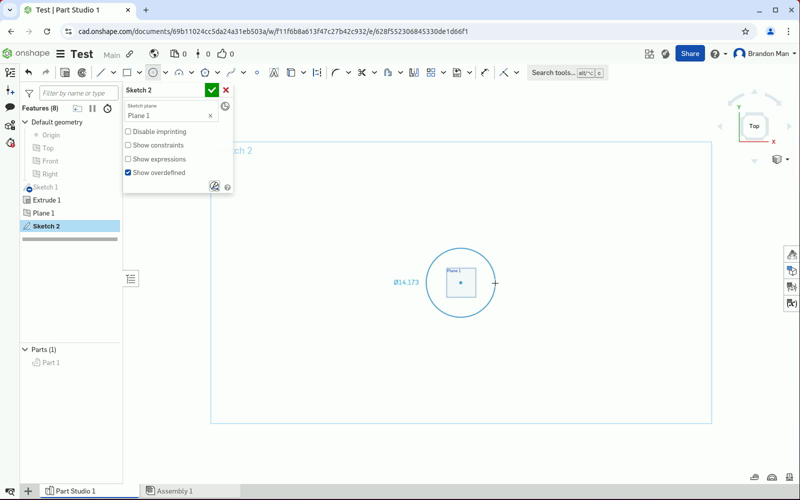
key(esc)
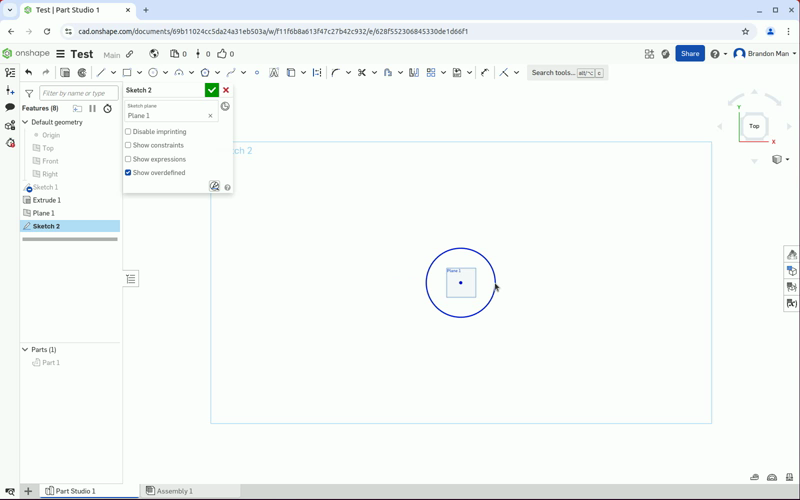
mouse_move(464, 297)
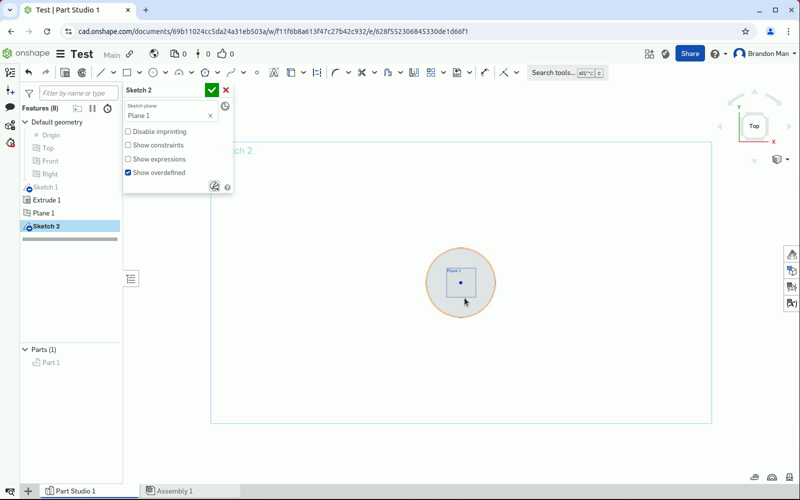
click(464, 297)
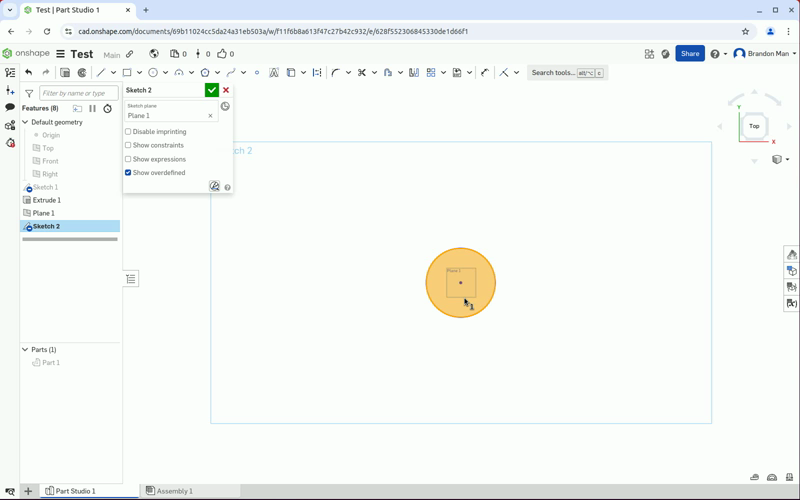
mouse_move(73, 352)
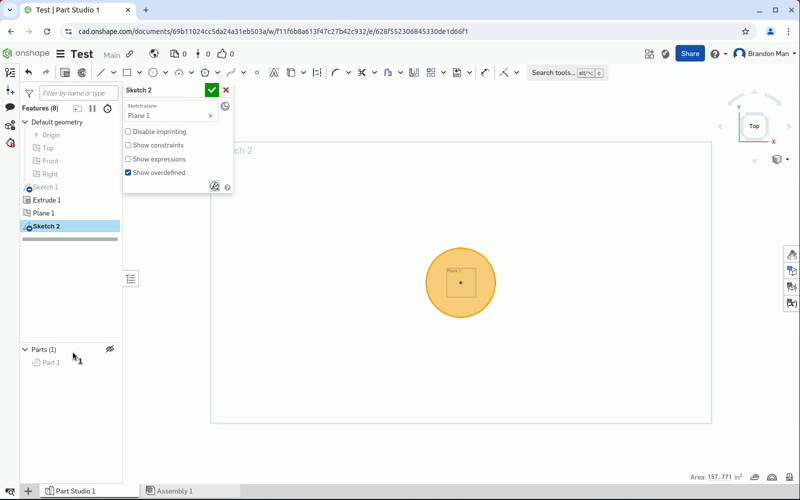
key(shift+y)
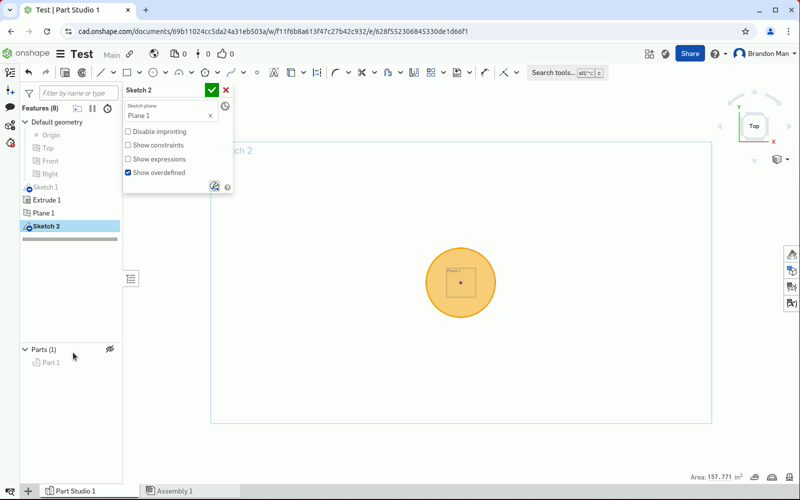
key(shift+e)
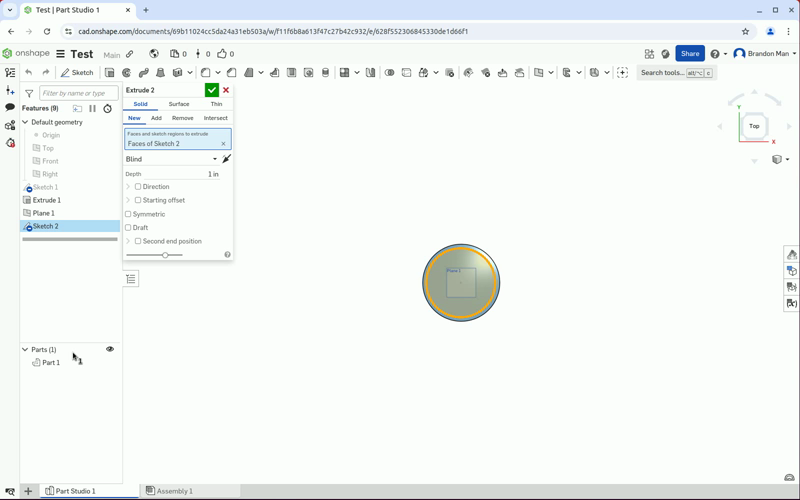
mouse_move(143, 106)
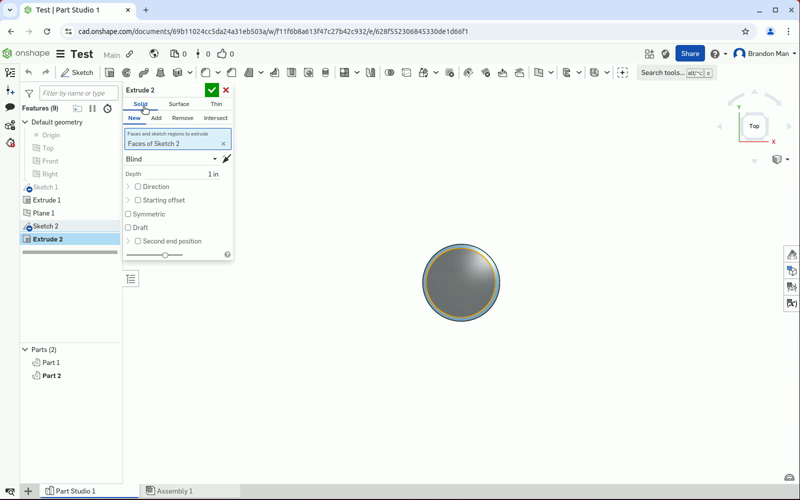
click(143, 106)
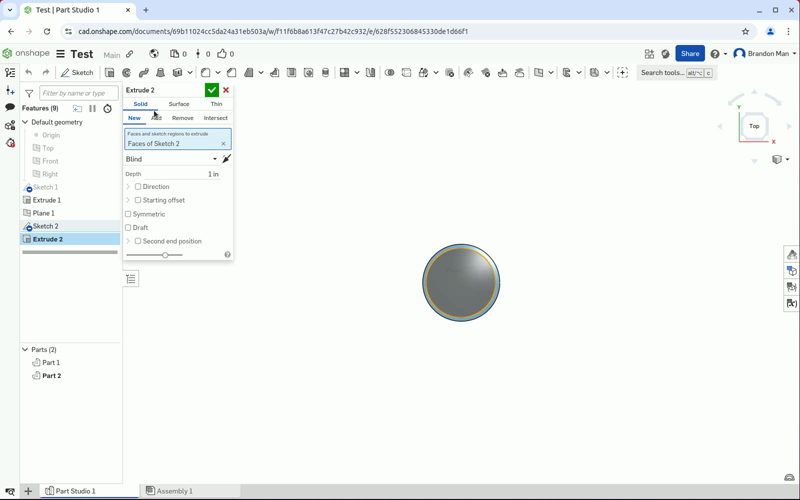
mouse_move(186, 120)
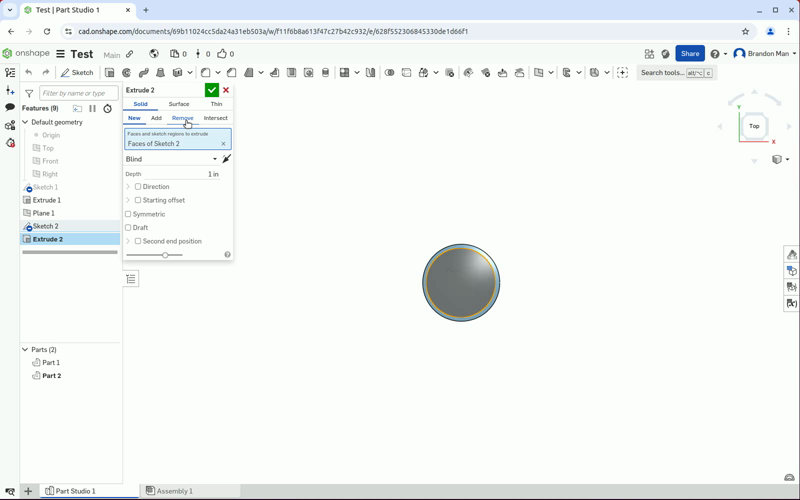
click(186, 120)
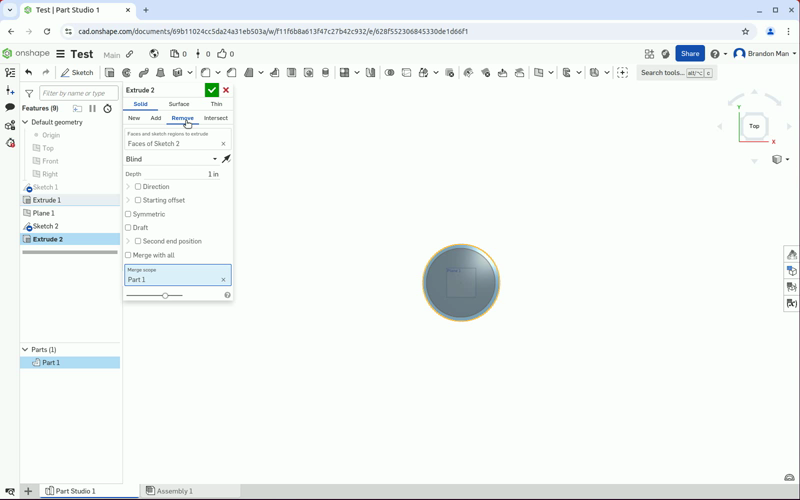
key(tab, 4)
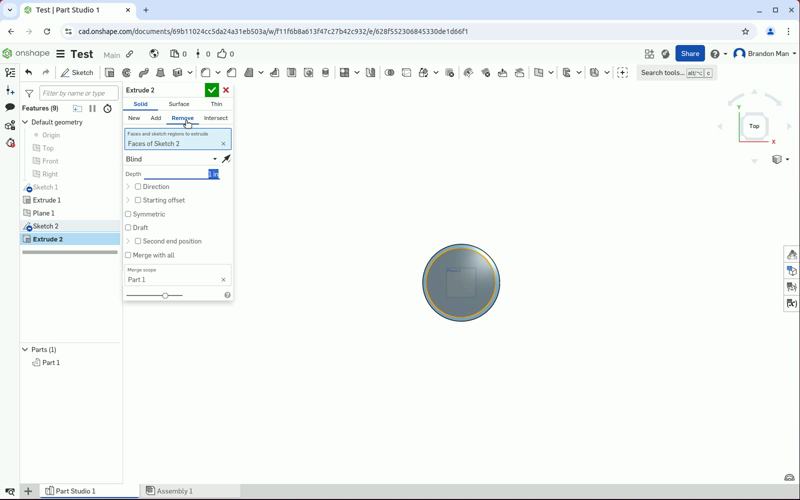
text(7.703)
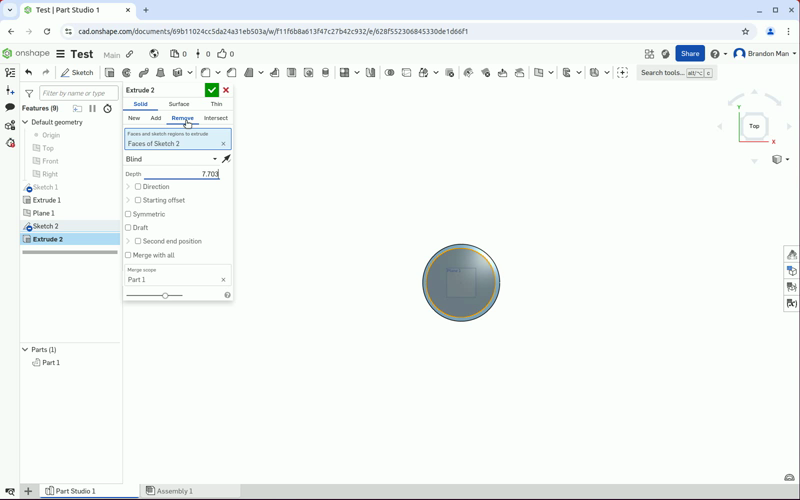
key(tab, 6)
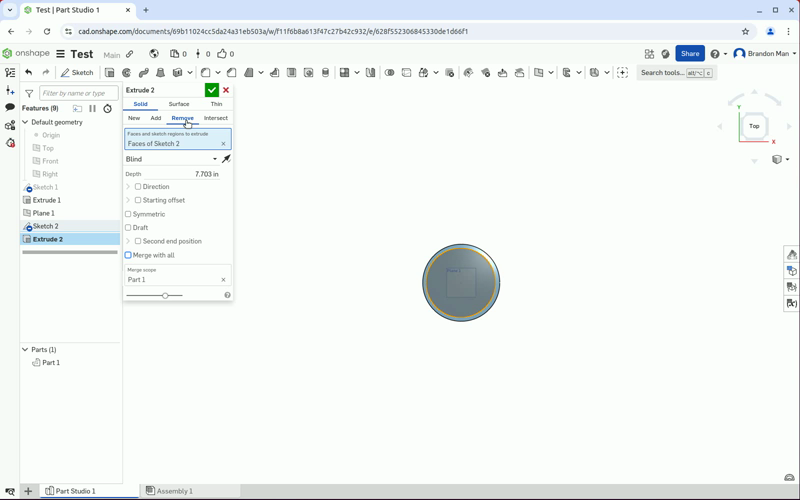
key(space)
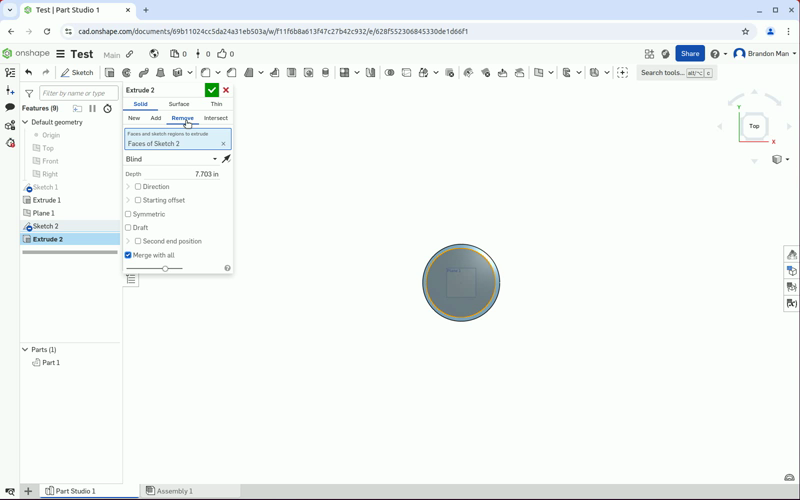
key(enter)
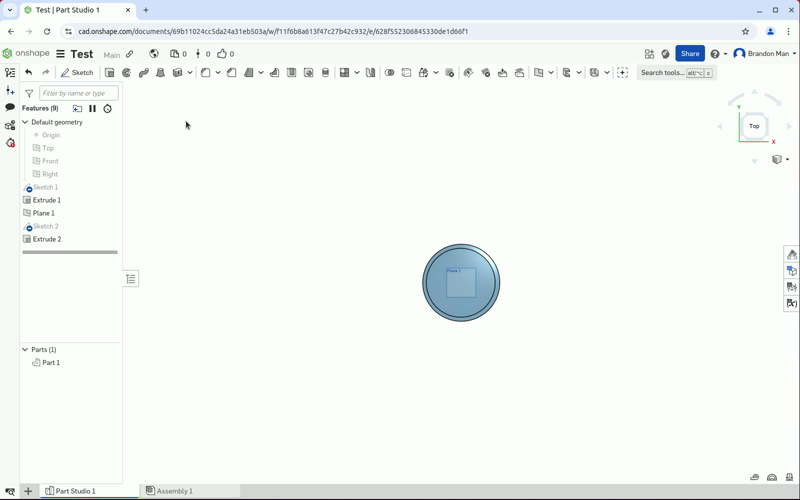
key(shift+h)
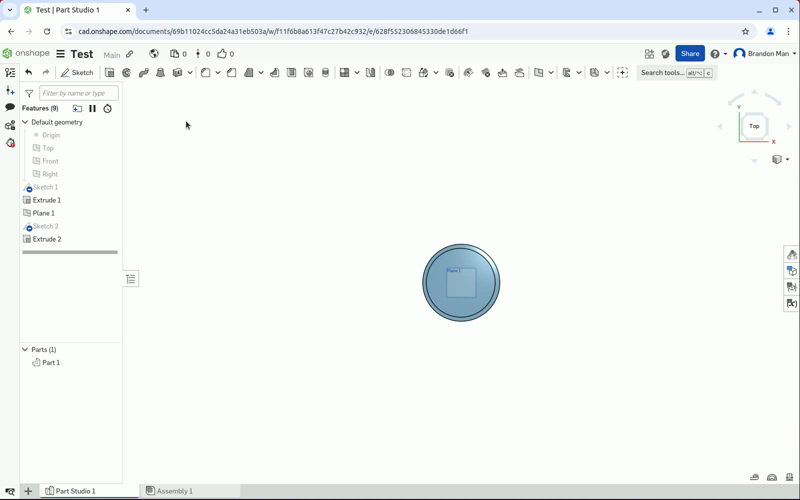
key(shift+h)
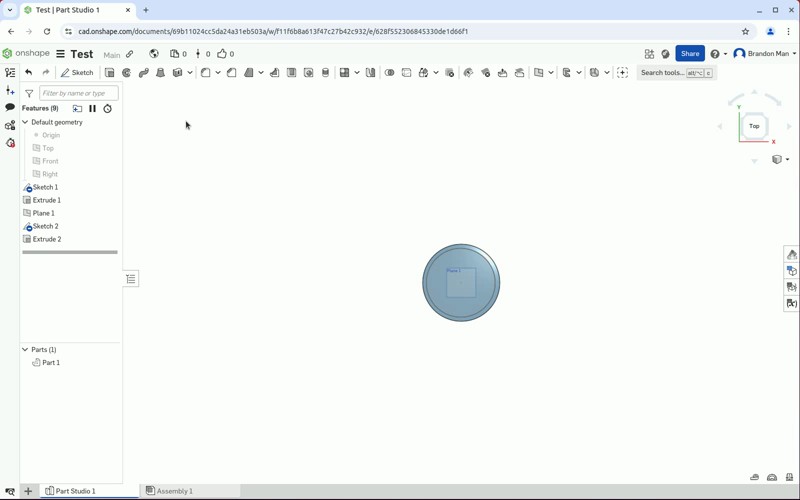
key(shift+7)
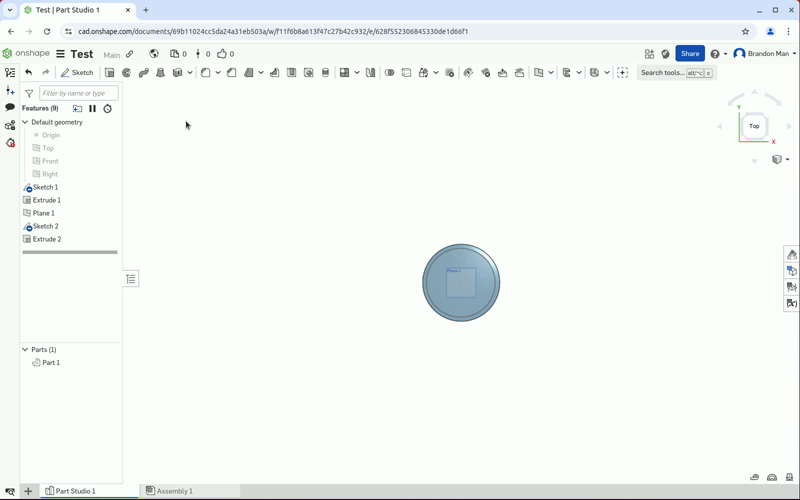
key(up, 3)
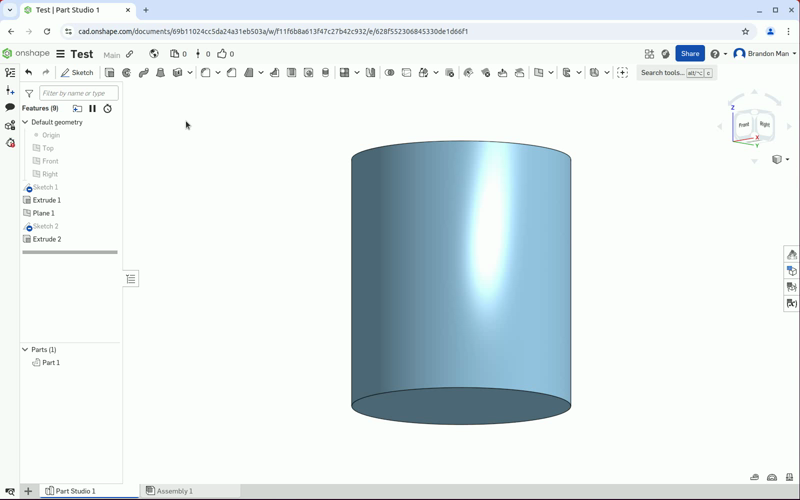
key(left, 3)
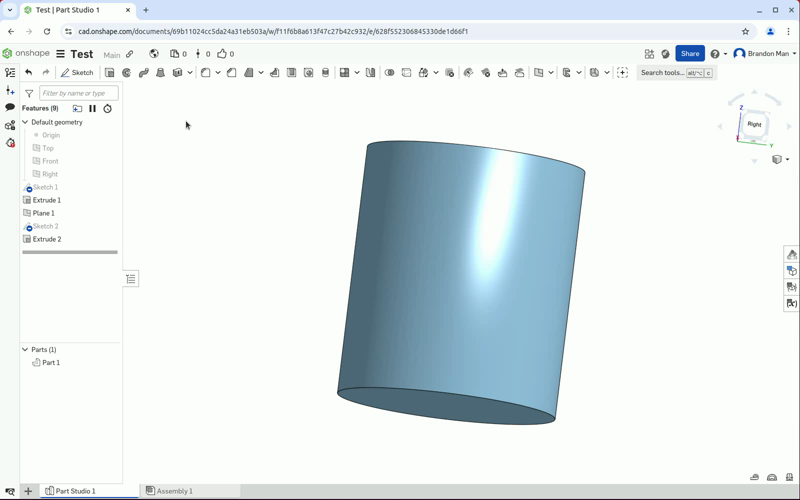
key(right, 3)
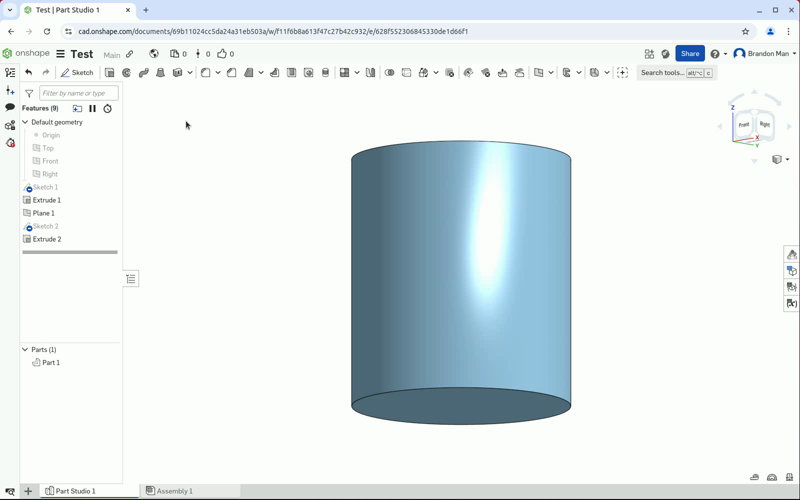
key(down, 3)
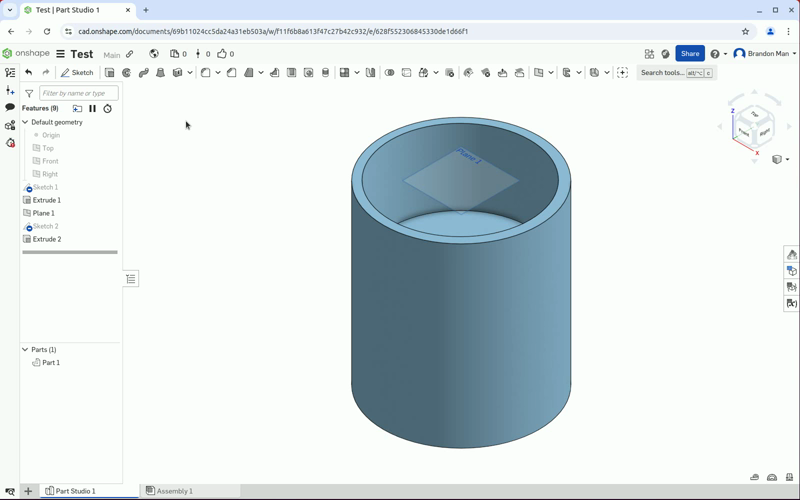
mouse_move(73, 189)
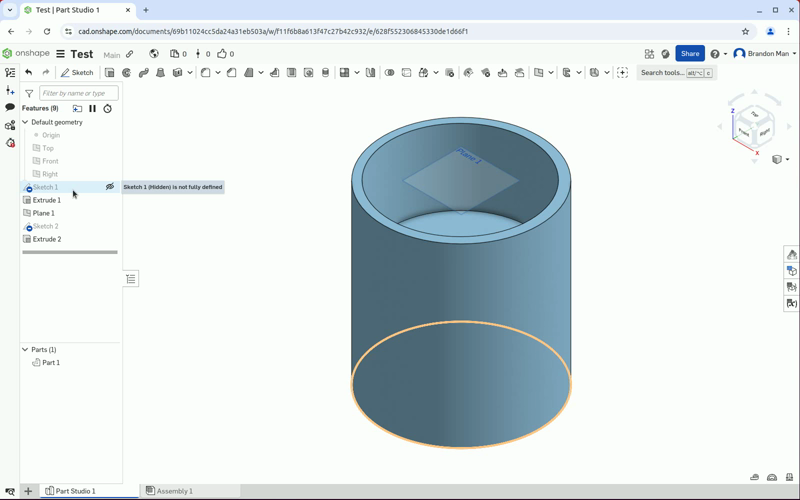
click(73, 189)